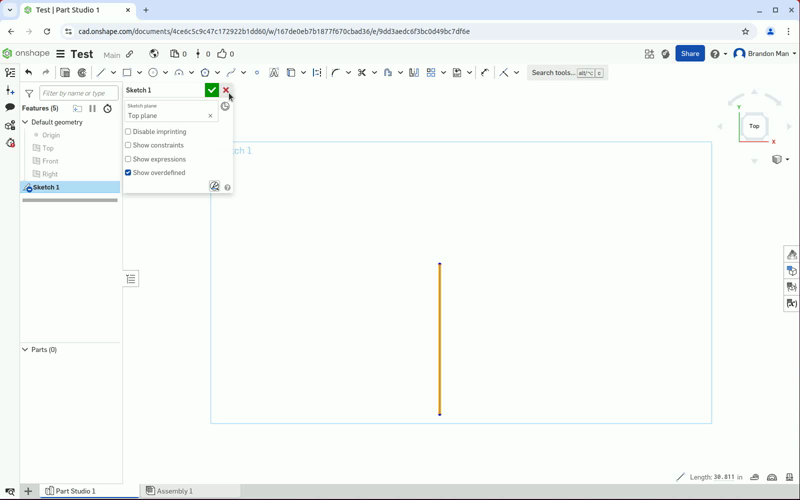
key(shift+h)
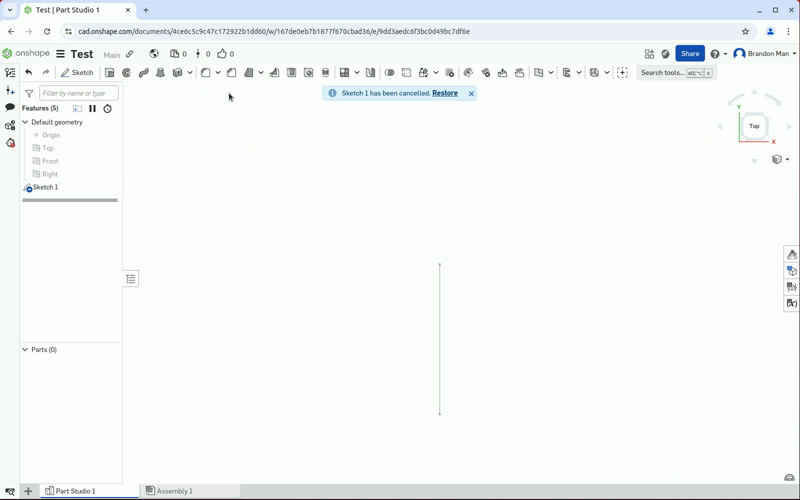
key(shift+s)
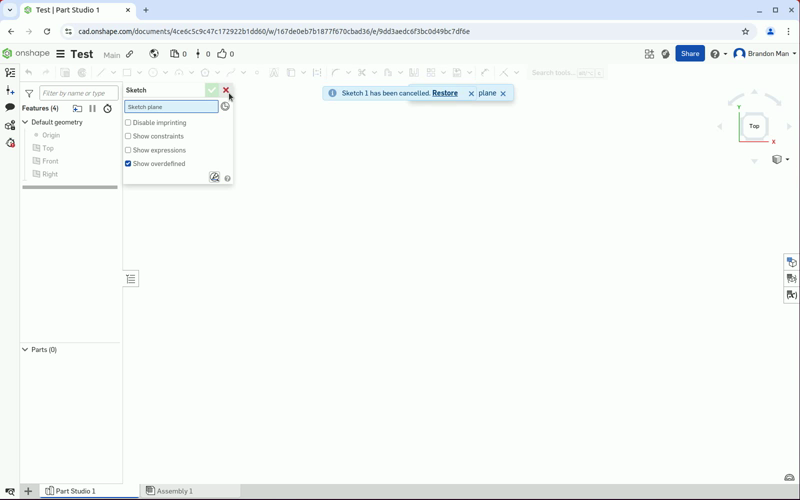
mouse_move(73, 150)
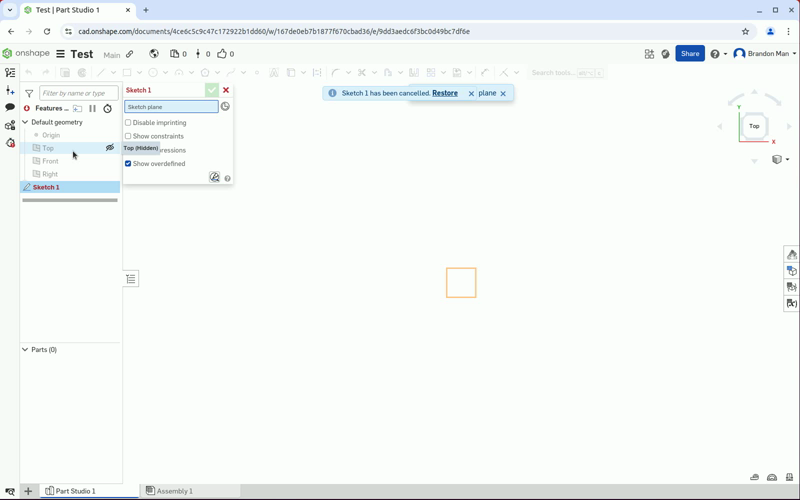
click(73, 150)
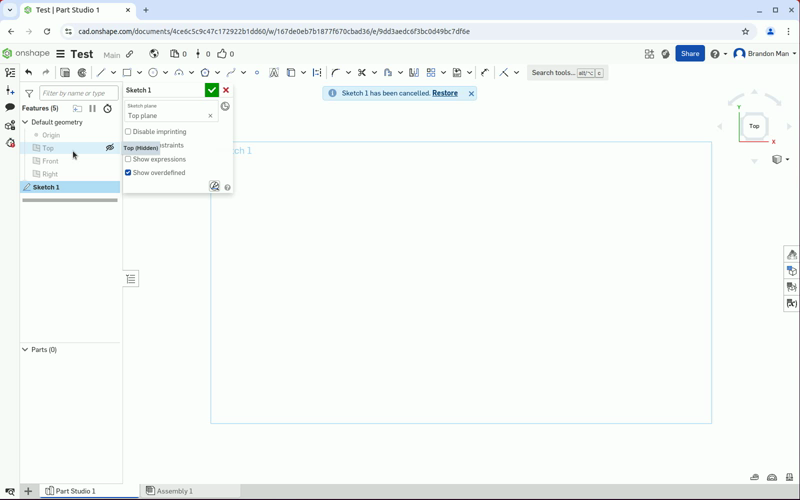
mouse_move(73, 352)
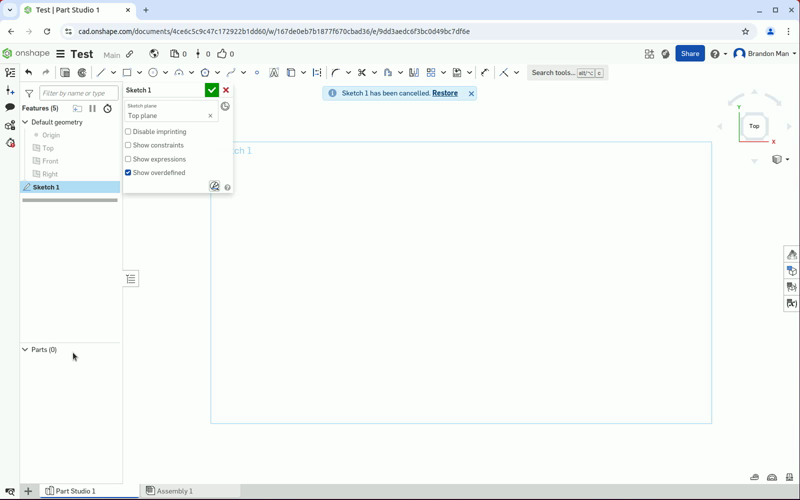
key(y)
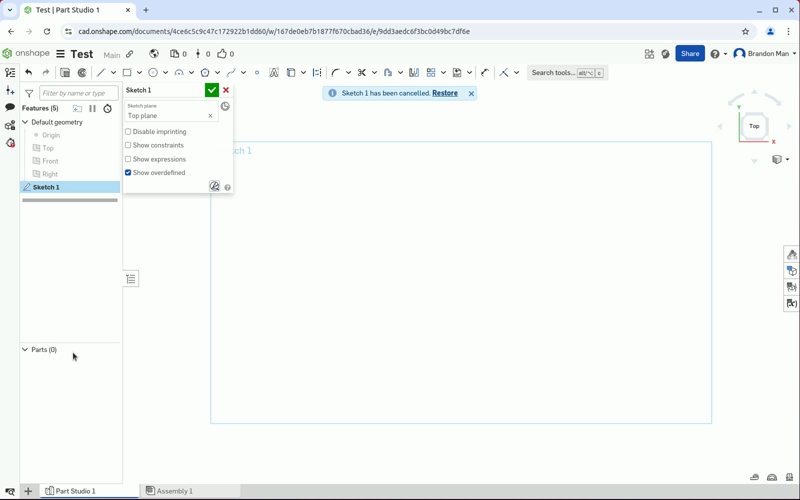
key(c)
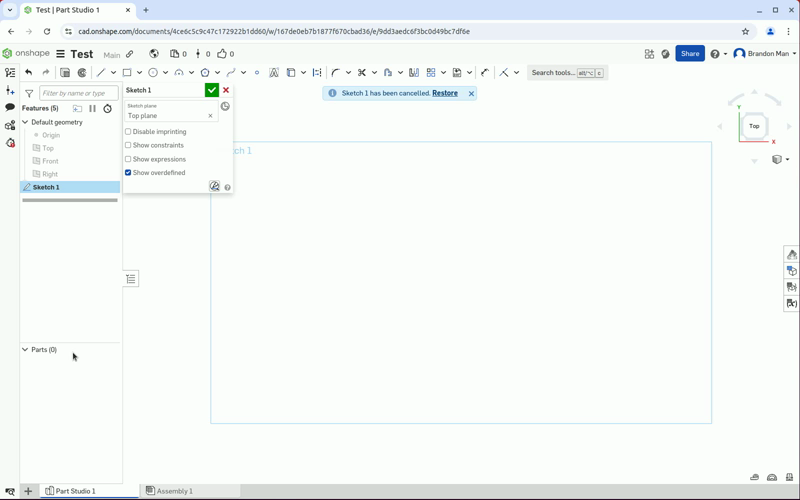
key_down(shift)
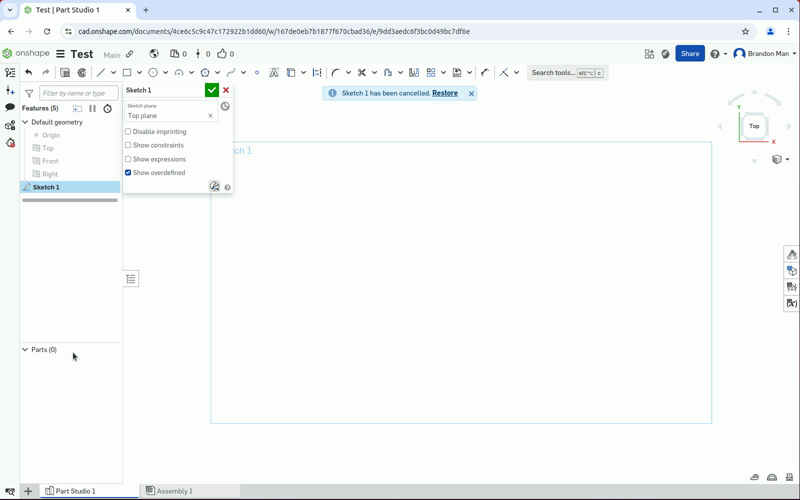
mouse_move(461, 282)
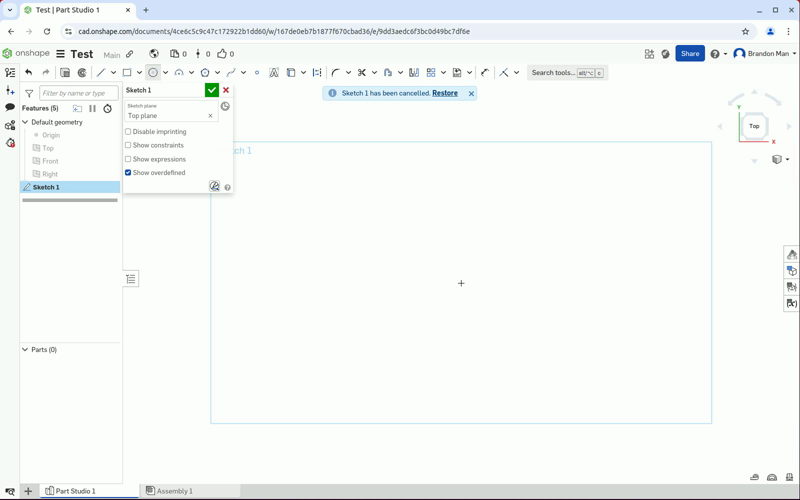
click(461, 282)
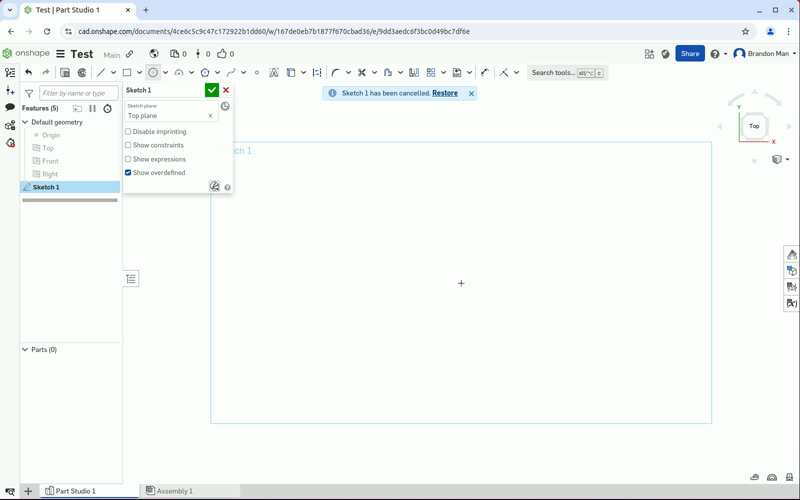
key_up(shift)
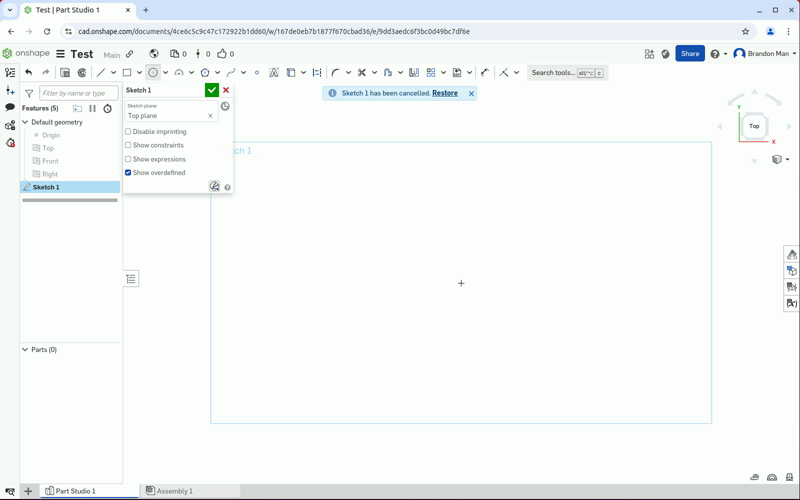
mouse_move(574, 282)
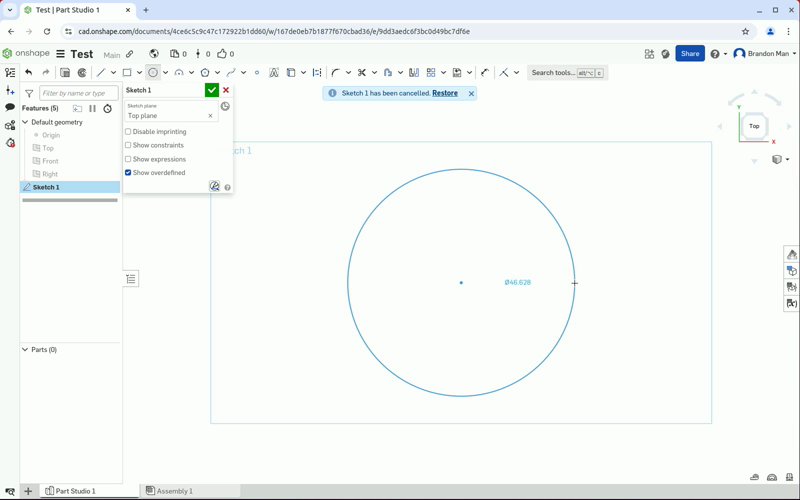
click(574, 282)
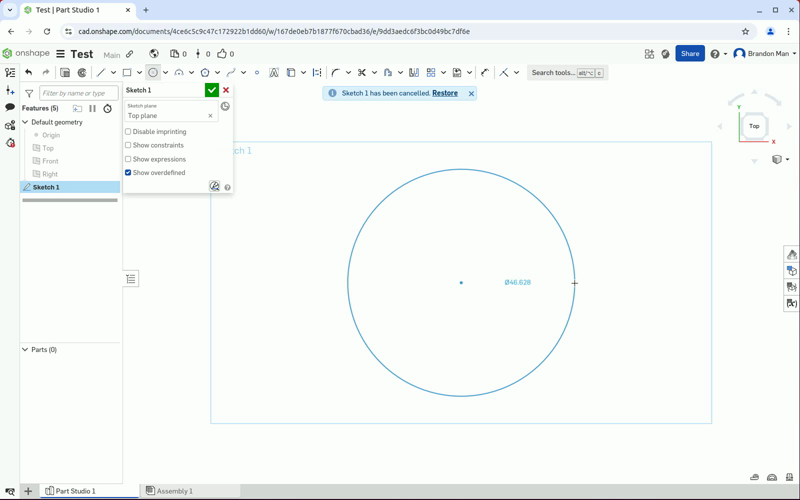
key(esc)
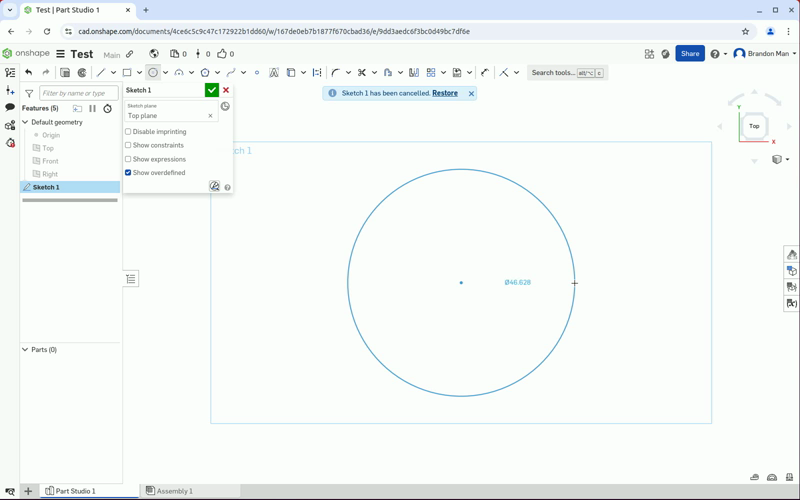
mouse_move(469, 235)
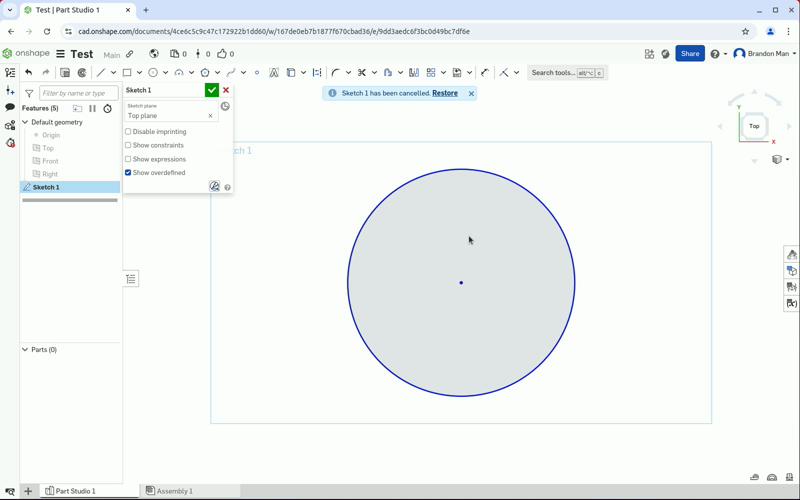
click(469, 235)
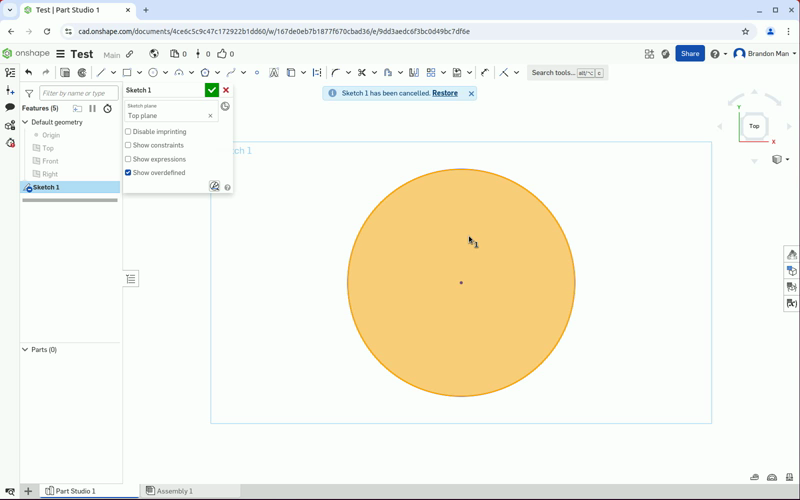
mouse_move(73, 352)
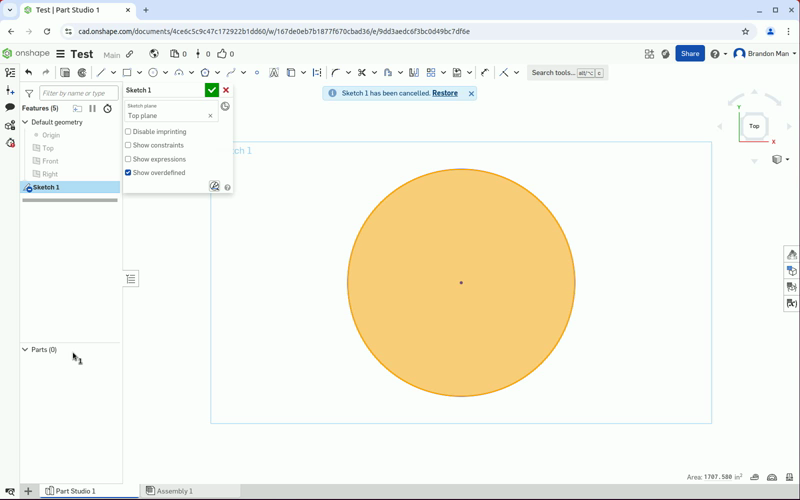
key(shift+y)
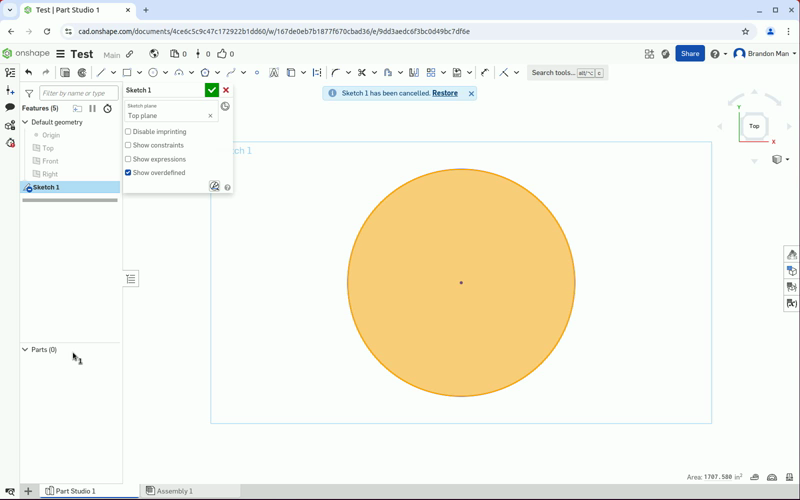
key(shift+e)
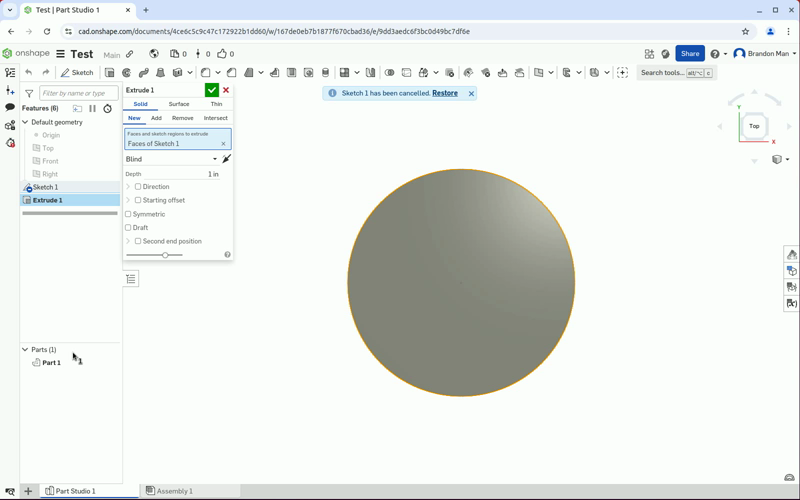
mouse_move(143, 106)
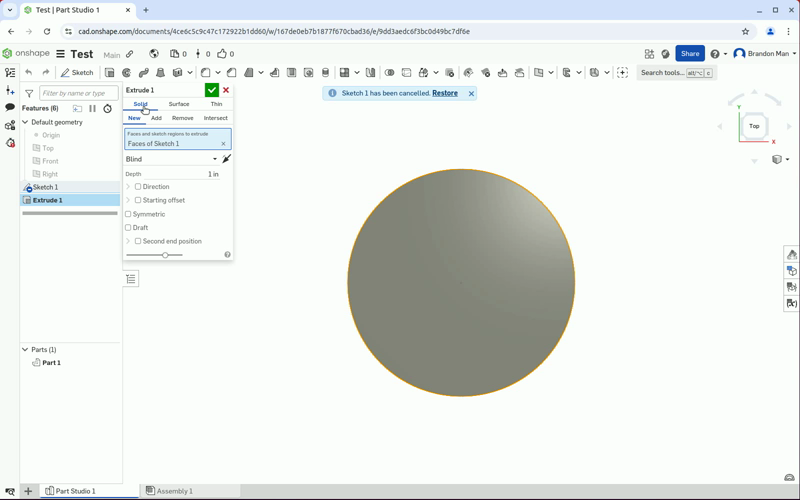
click(143, 106)
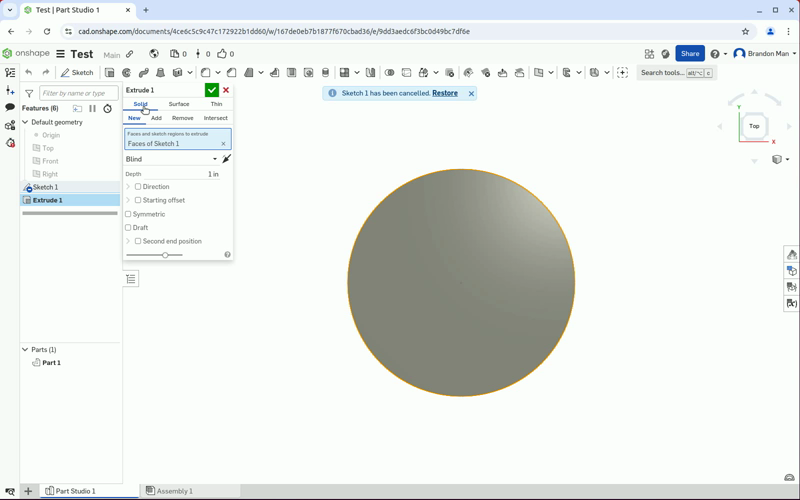
mouse_move(137, 120)
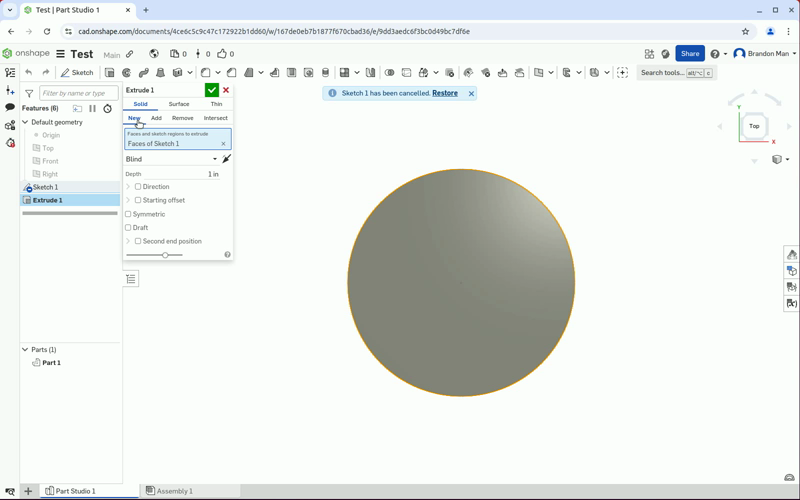
click(137, 120)
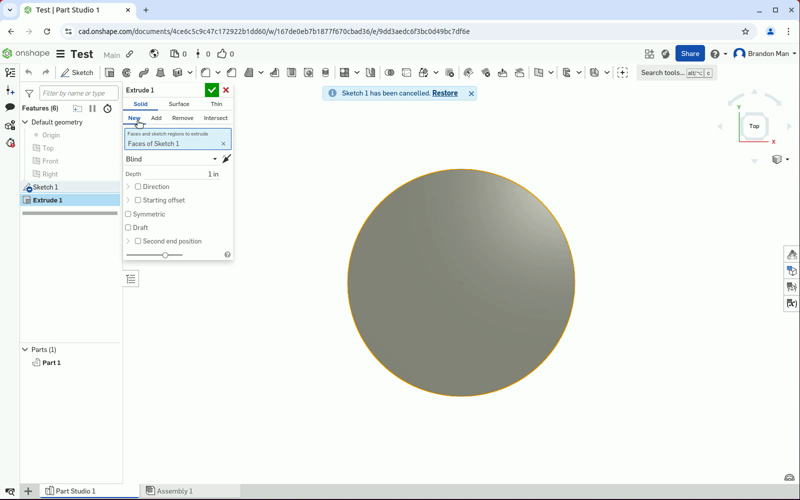
key(tab, 4)
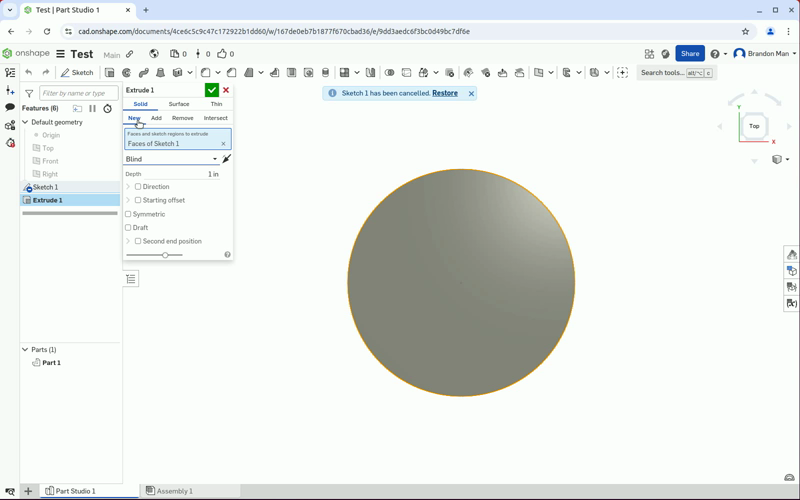
text(-3.851)
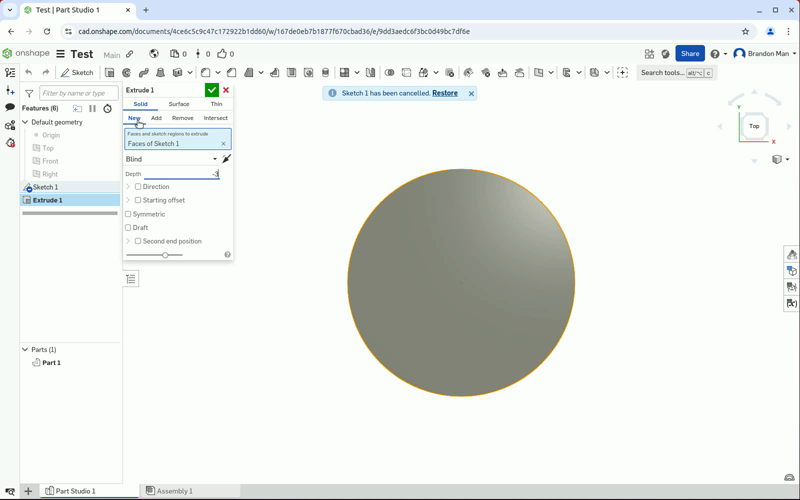
key(enter)
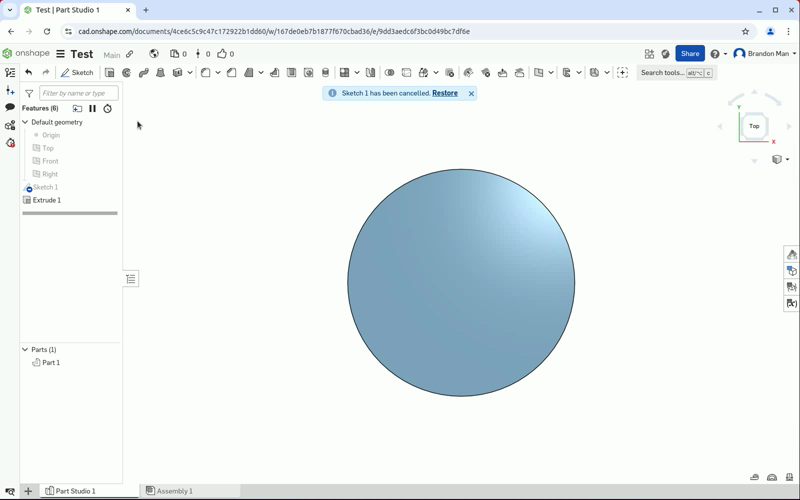
key(shift+h)
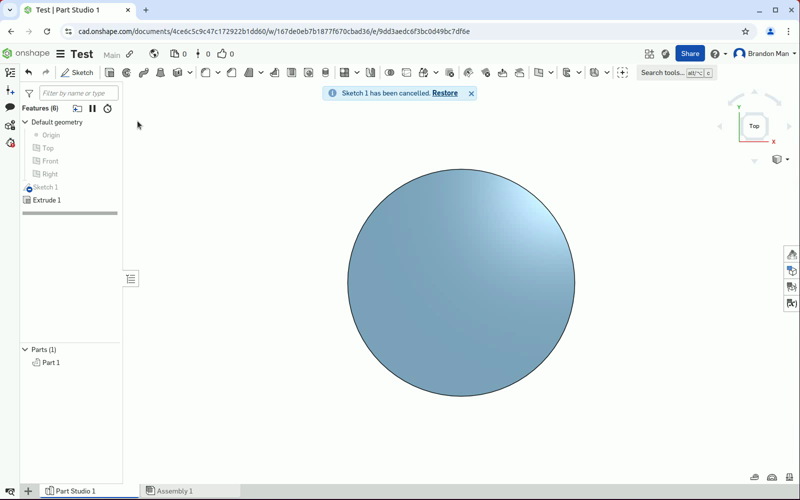
key(shift+h)
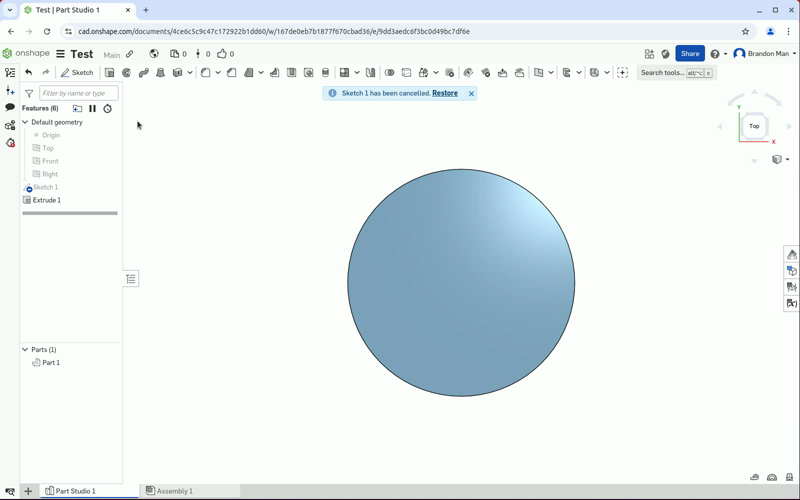
mouse_move(73, 189)
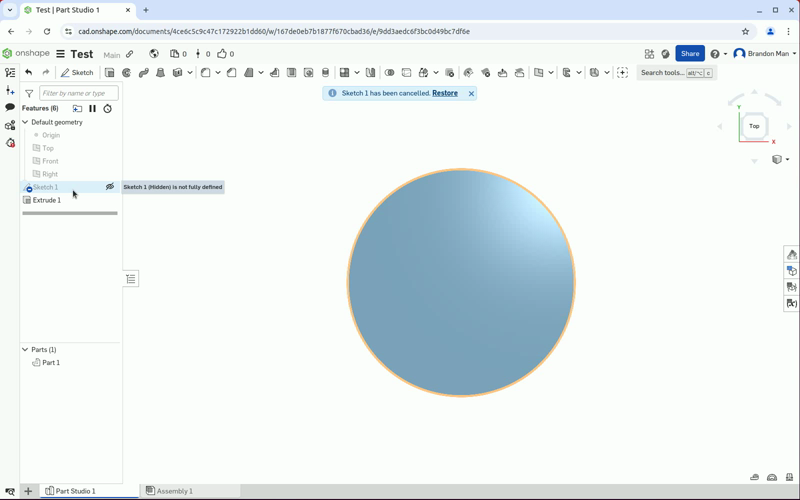
click(73, 189)
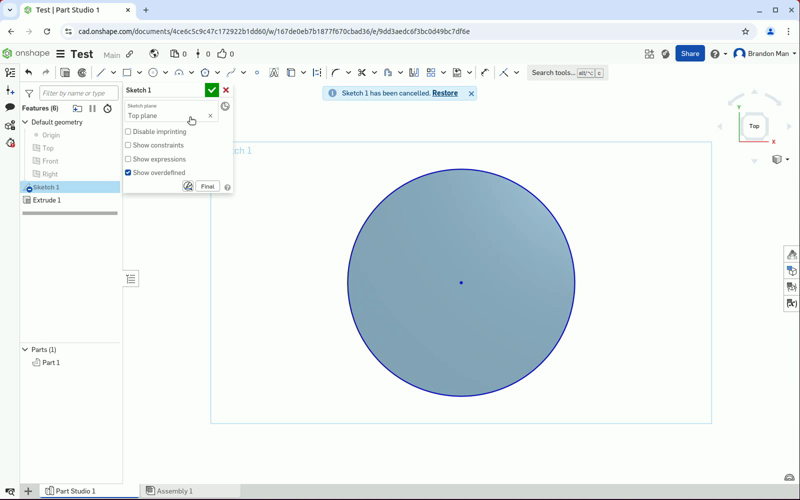
mouse_move(229, 92)
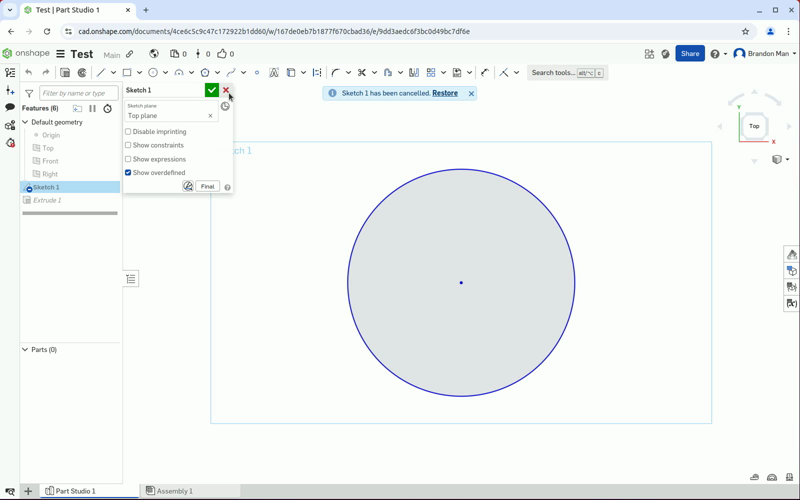
click(229, 92)
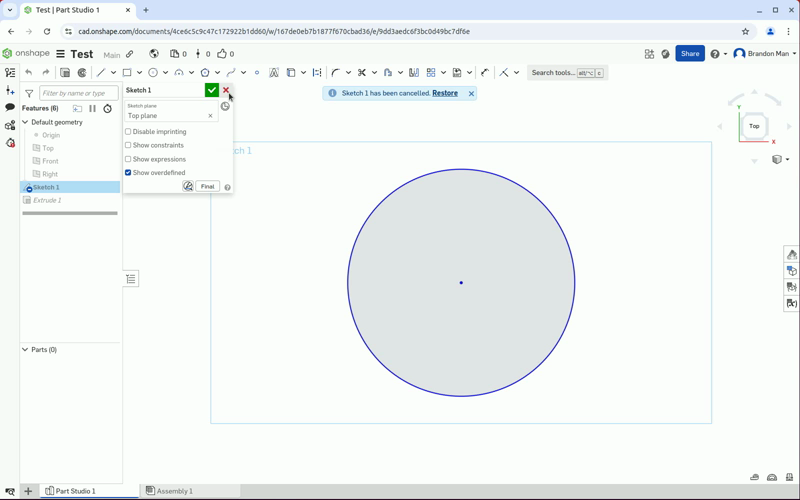
key(shift+s)
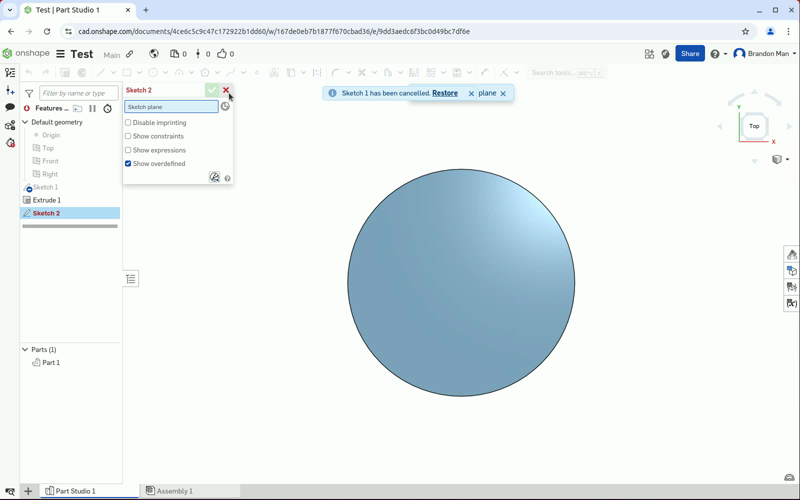
mouse_move(73, 150)
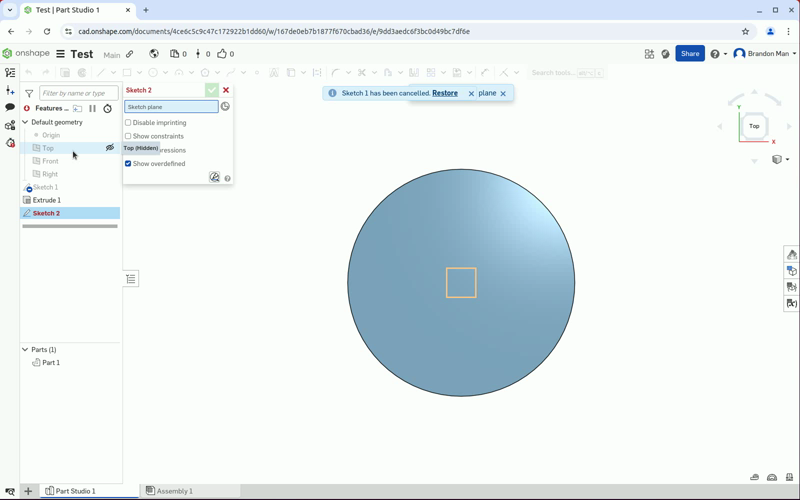
click(73, 150)
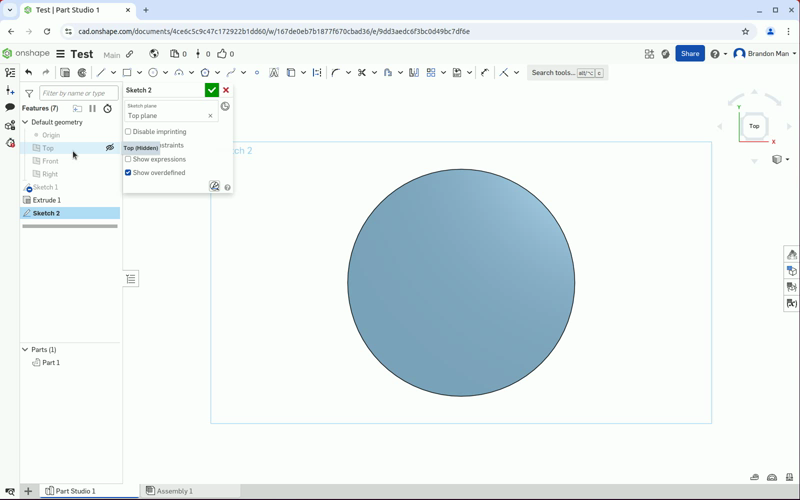
mouse_move(73, 352)
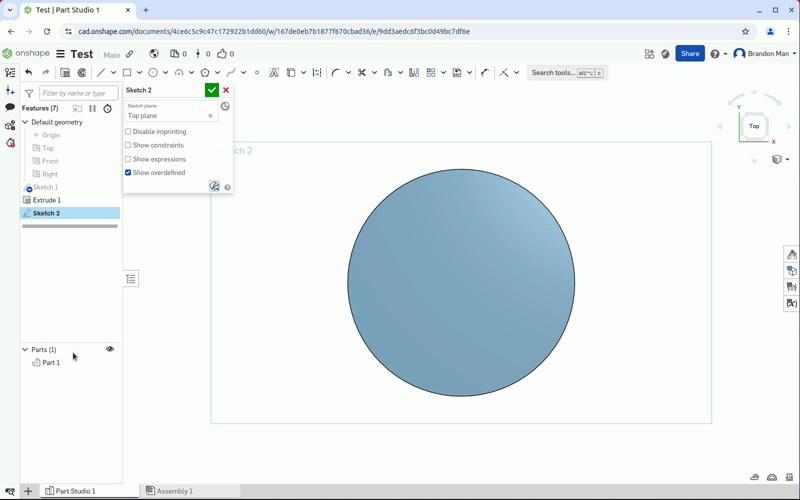
key(y)
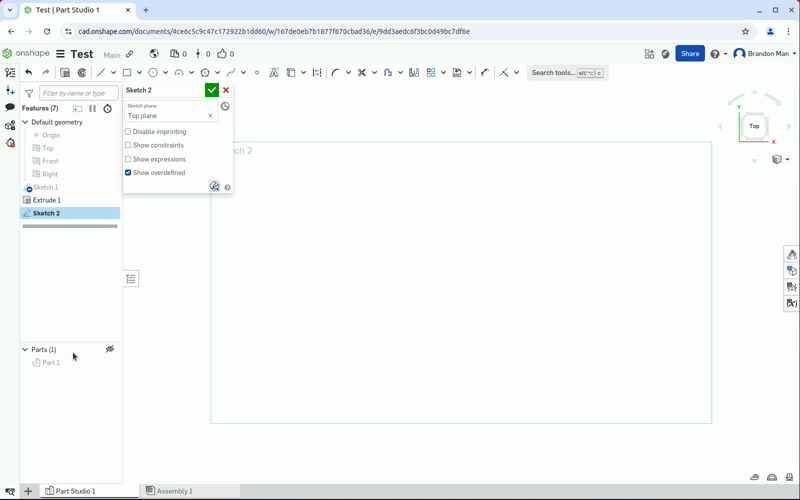
key(c)
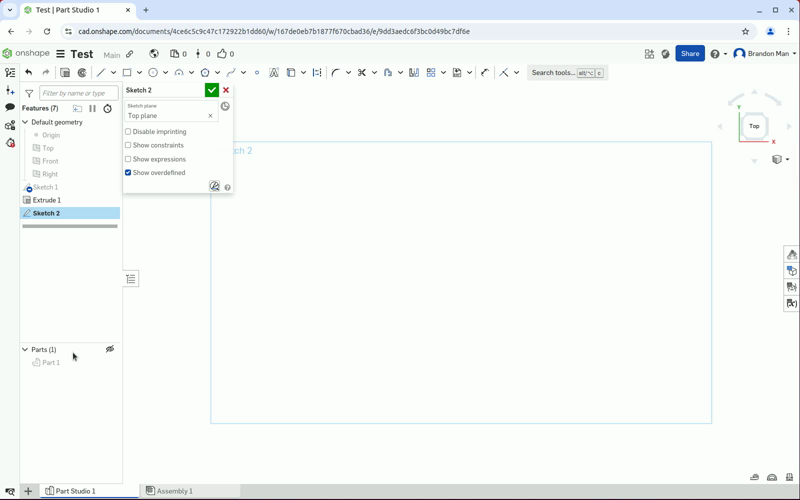
key_down(shift)
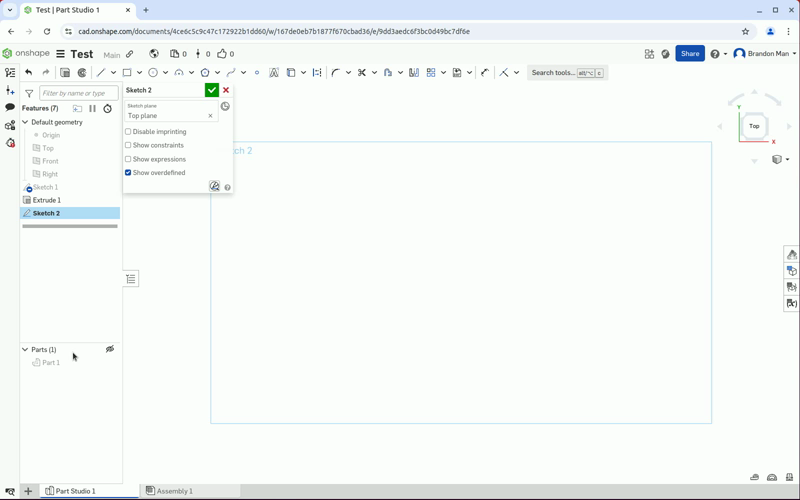
mouse_move(461, 282)
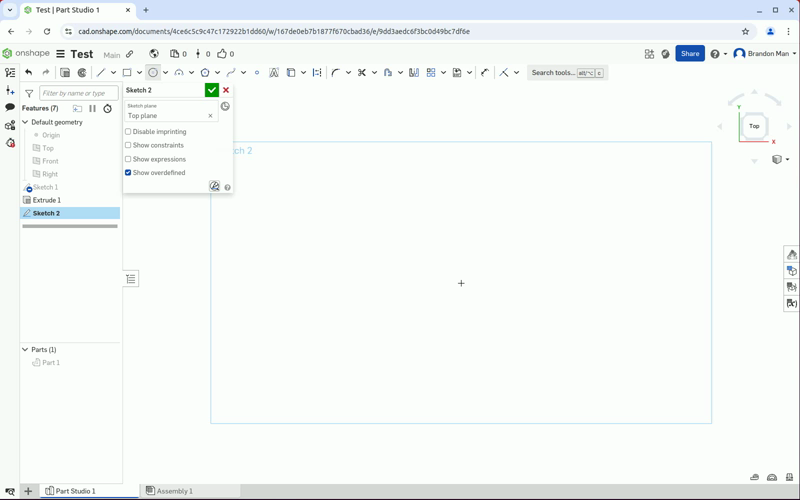
click(461, 282)
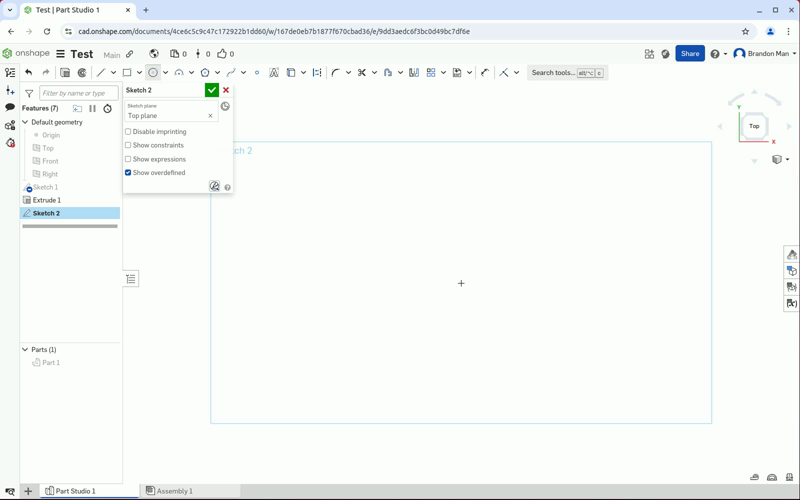
key_up(shift)
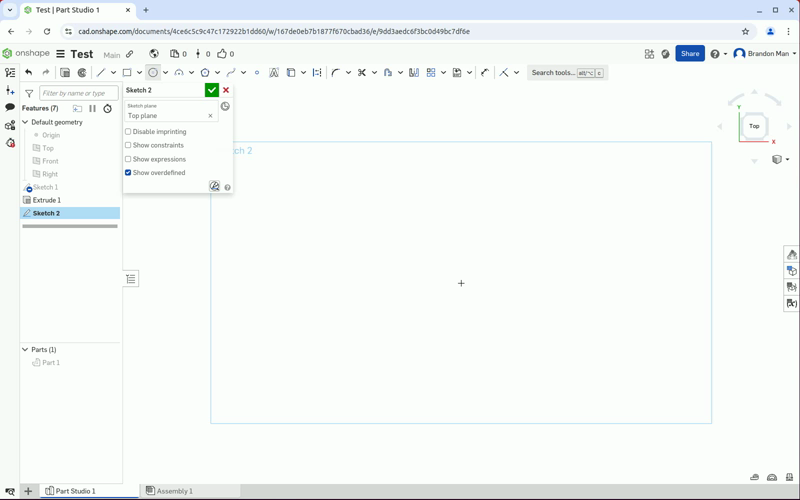
mouse_move(512, 282)
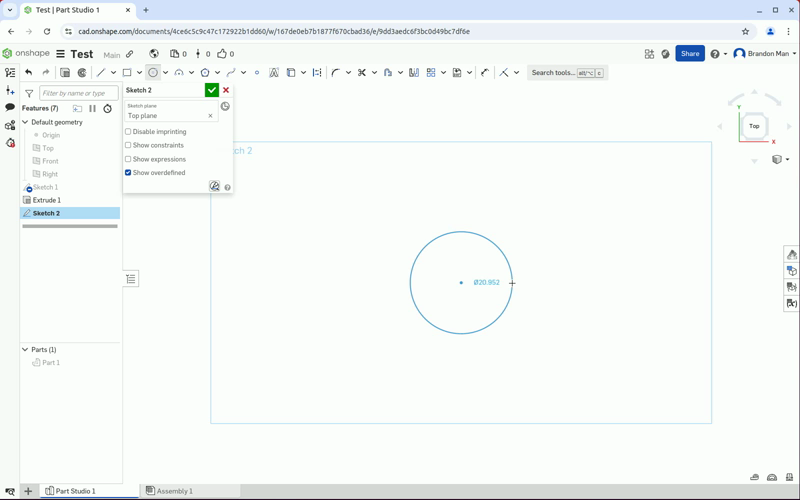
click(512, 282)
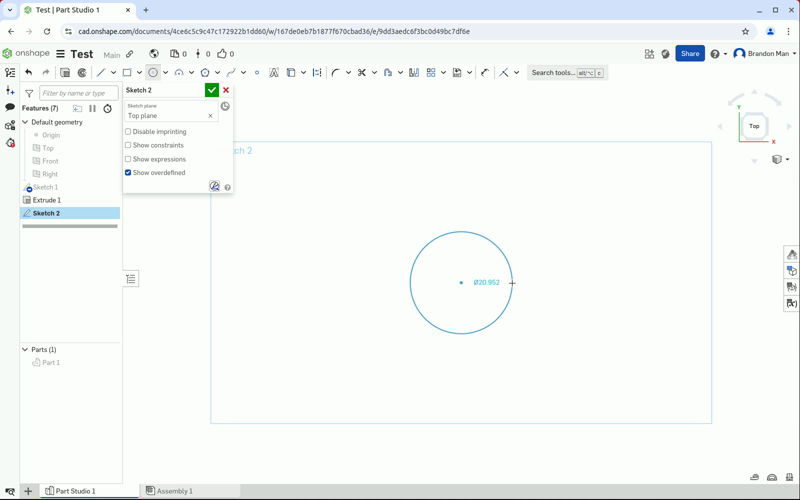
key(esc)
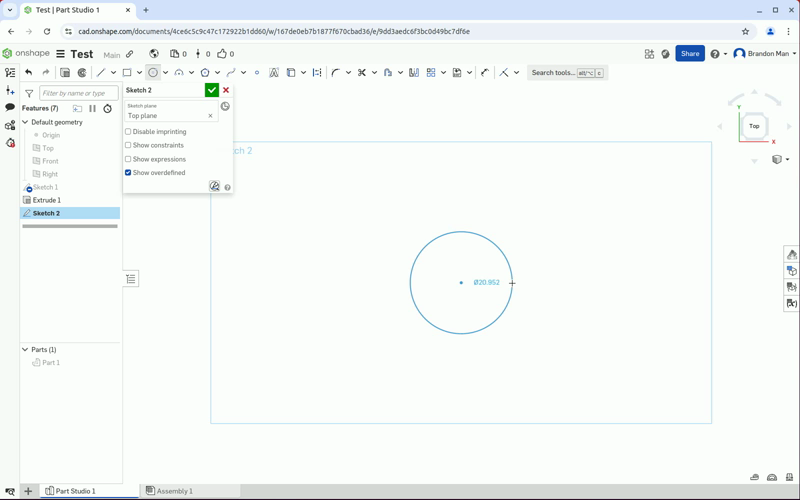
mouse_move(449, 239)
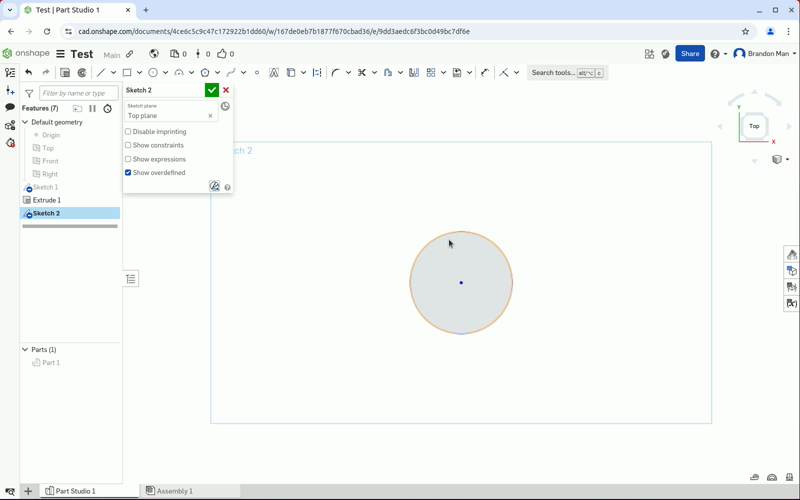
click(449, 239)
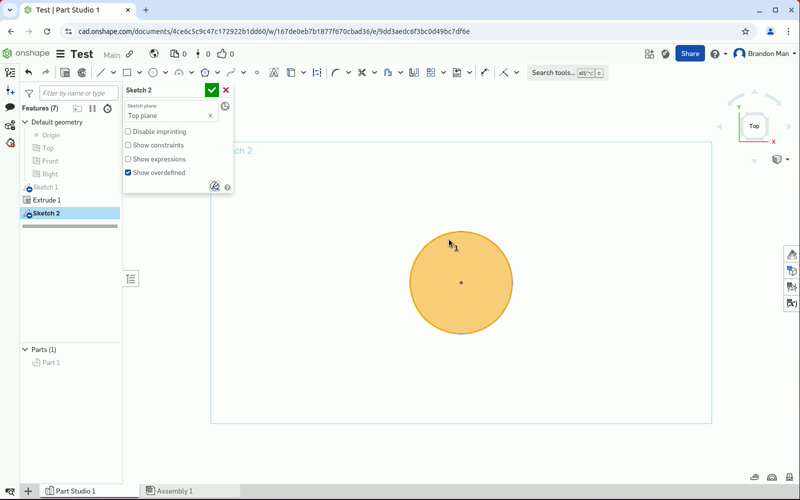
mouse_move(73, 352)
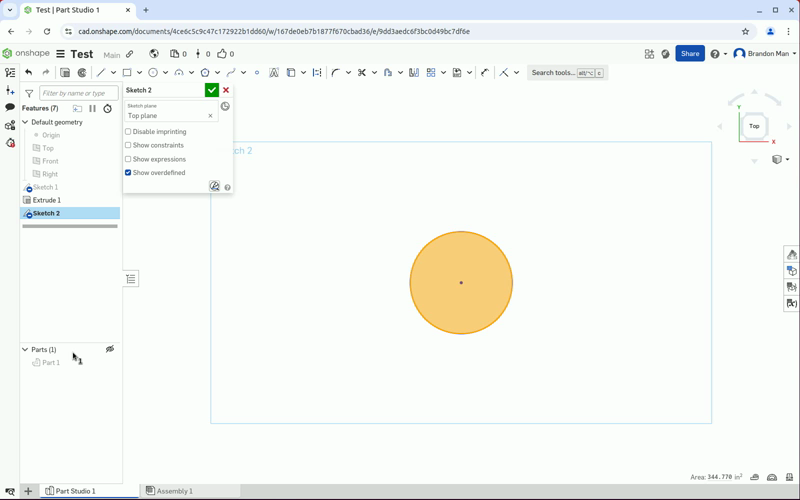
key(shift+y)
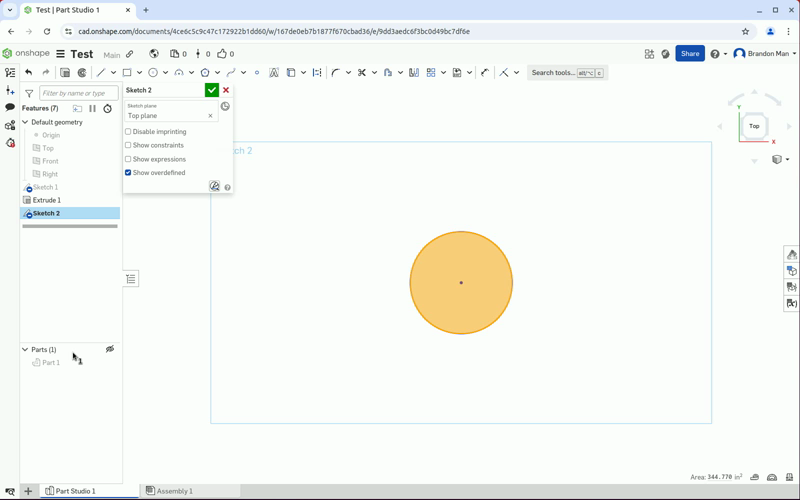
key(shift+e)
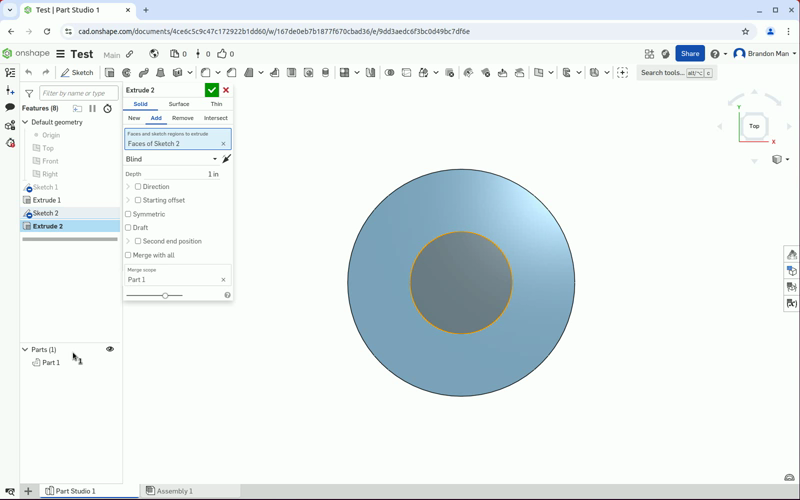
mouse_move(143, 106)
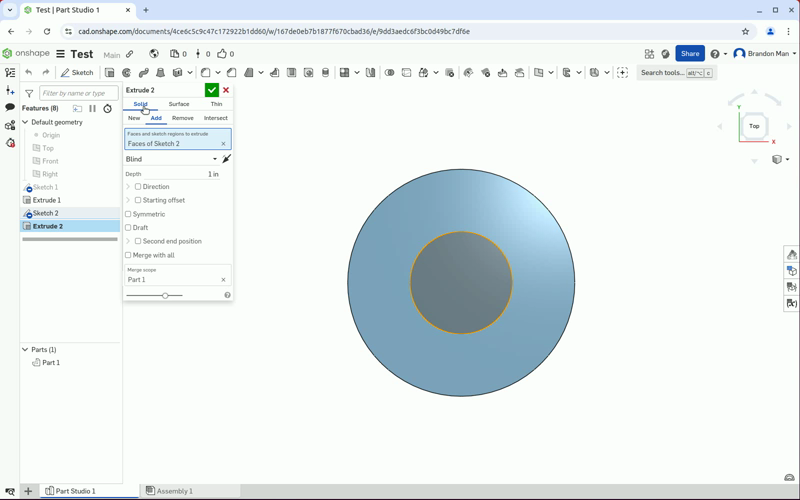
click(143, 106)
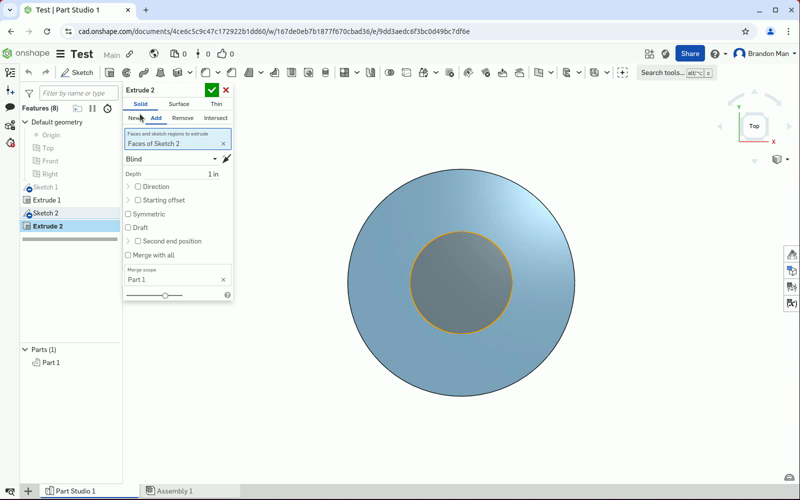
mouse_move(137, 120)
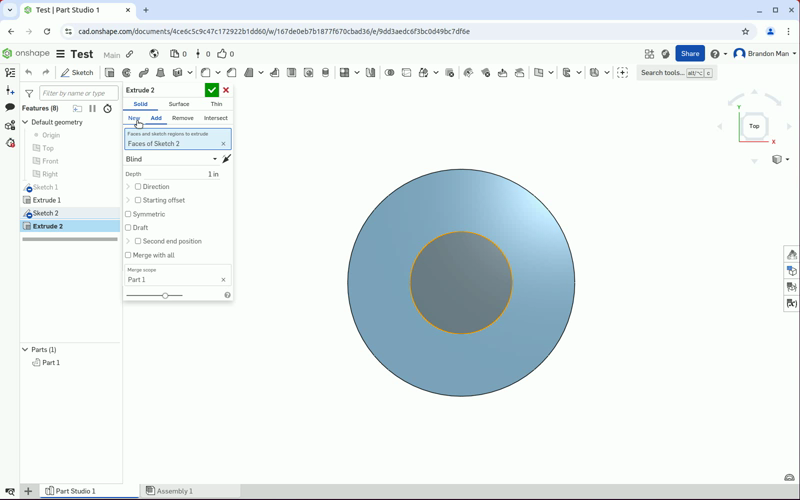
click(137, 120)
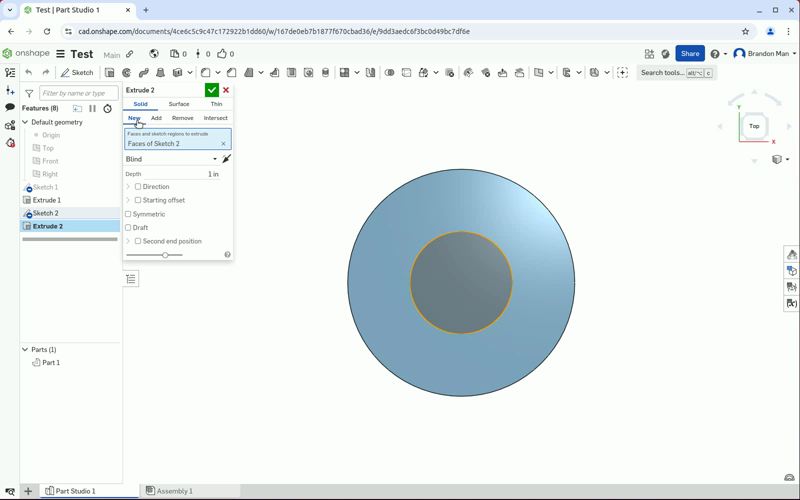
key(tab, 4)
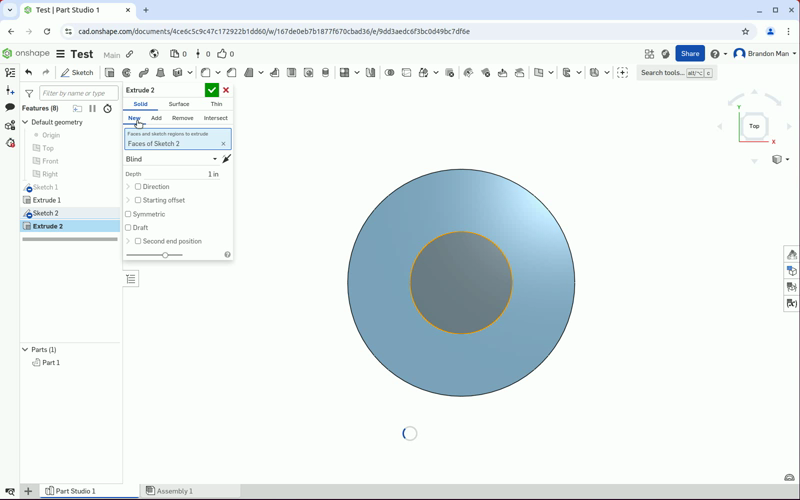
text(8.666)
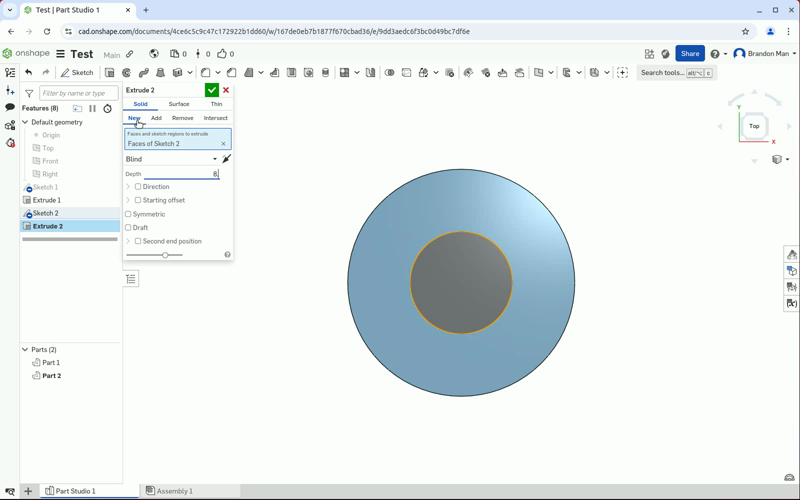
key(enter)
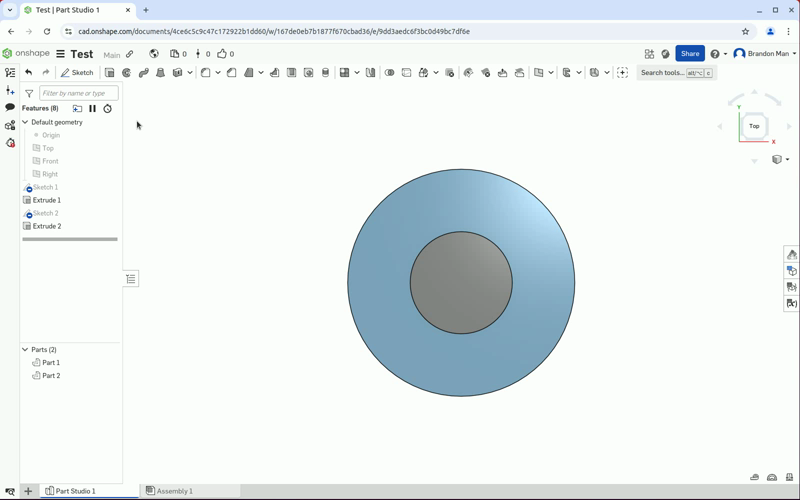
key(shift+h)
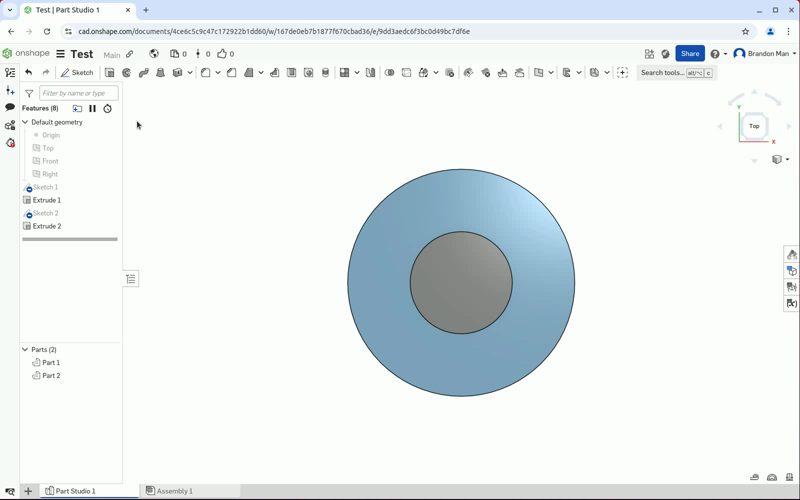
key(shift+h)
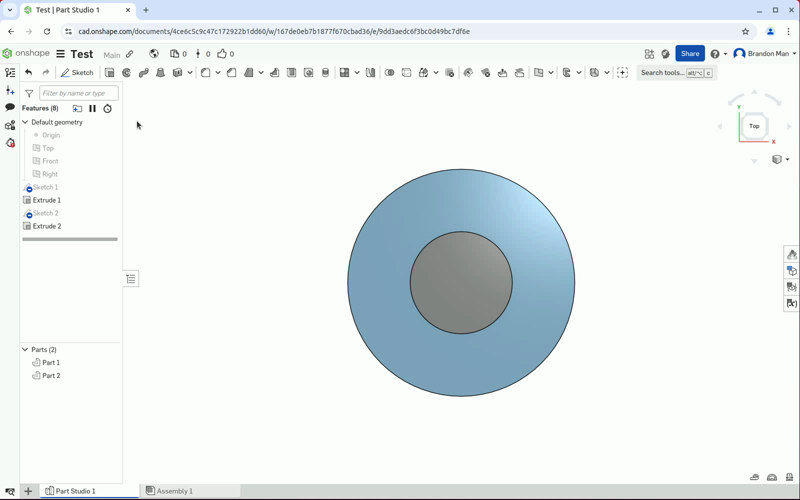
key(shift+7)
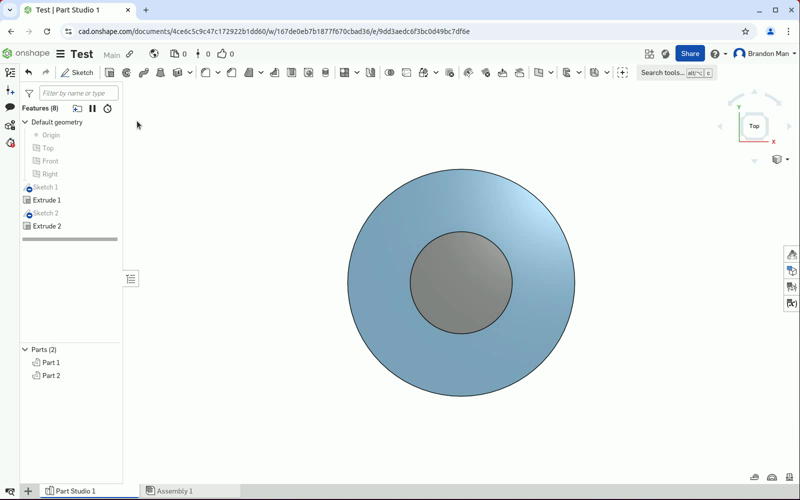
key(up, 3)
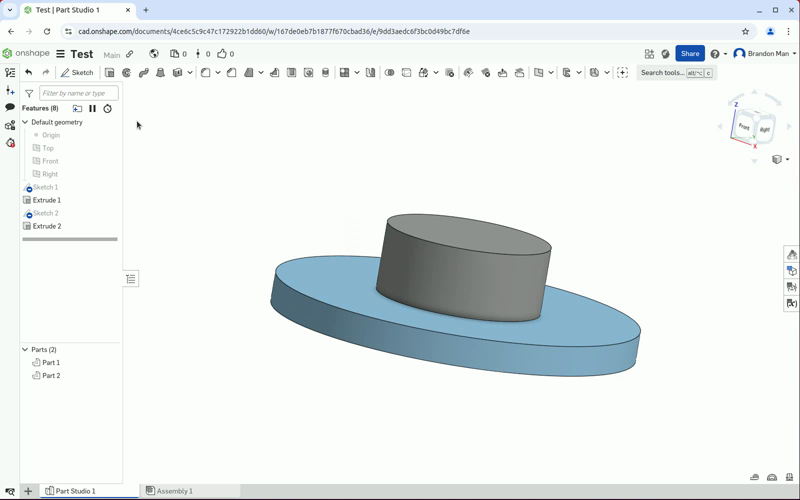
key(left, 3)
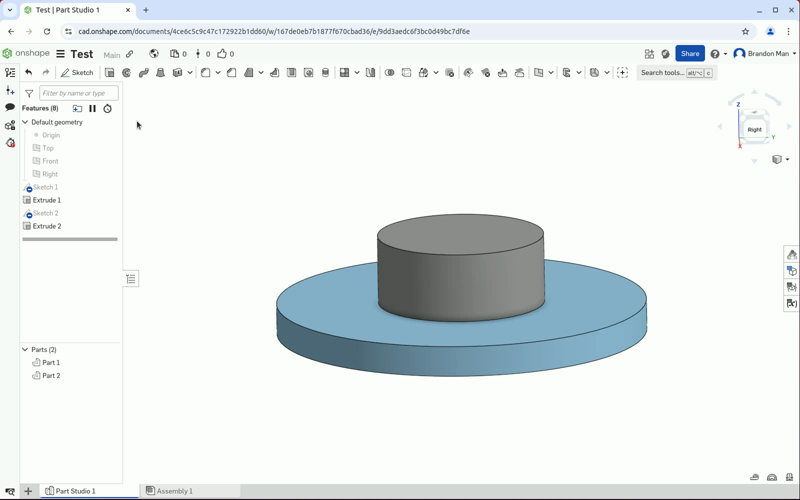
key(right, 3)
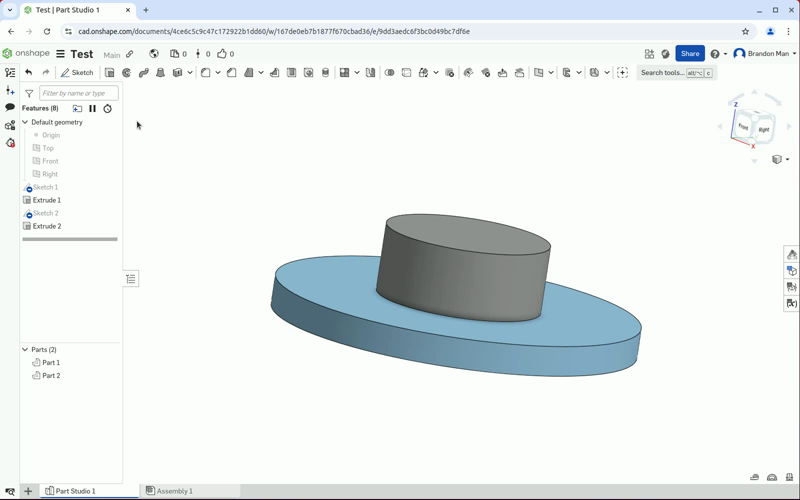
key(down, 3)
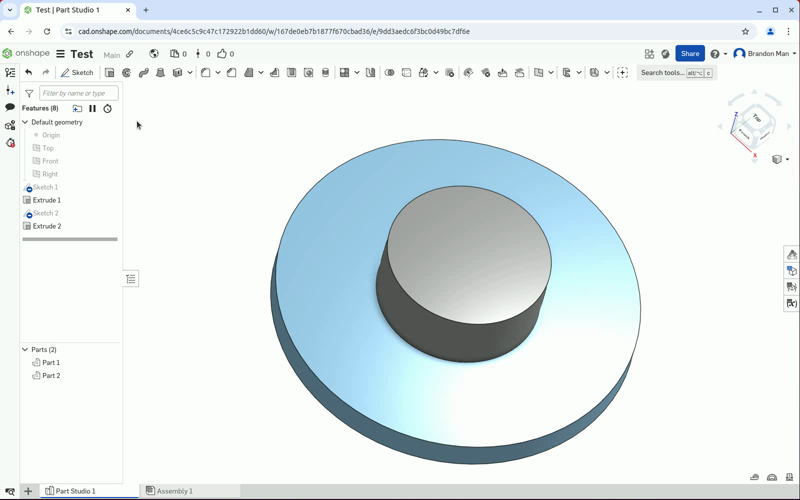
mouse_move(73, 189)
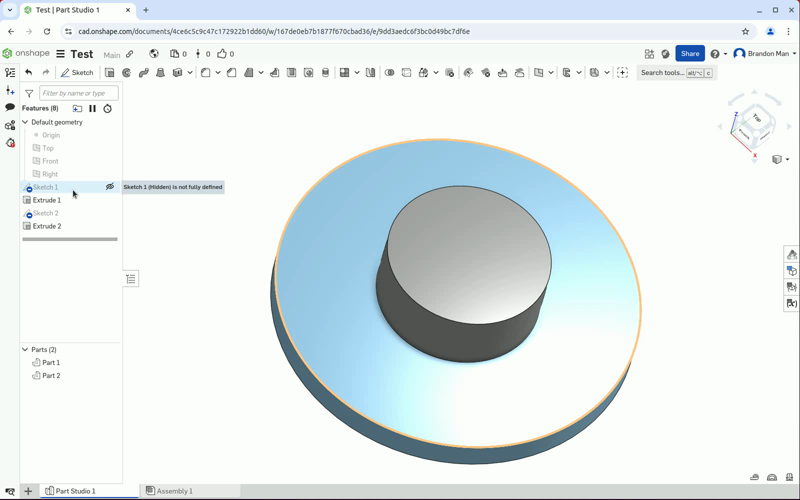
click(73, 189)